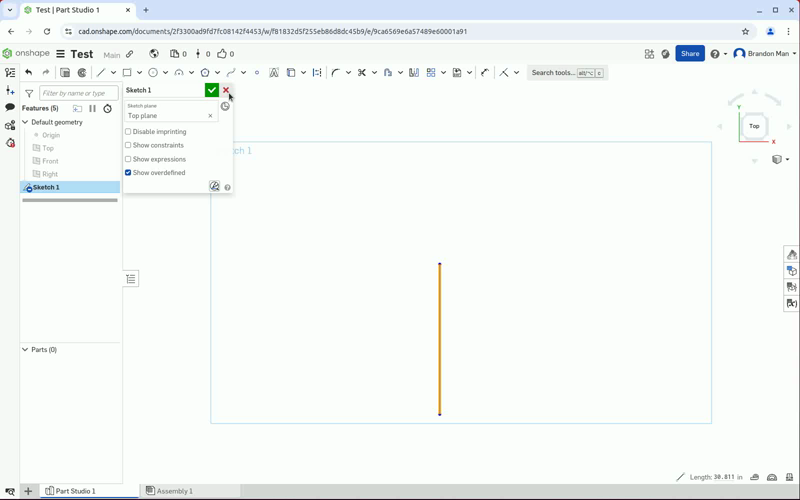
key(shift+h)
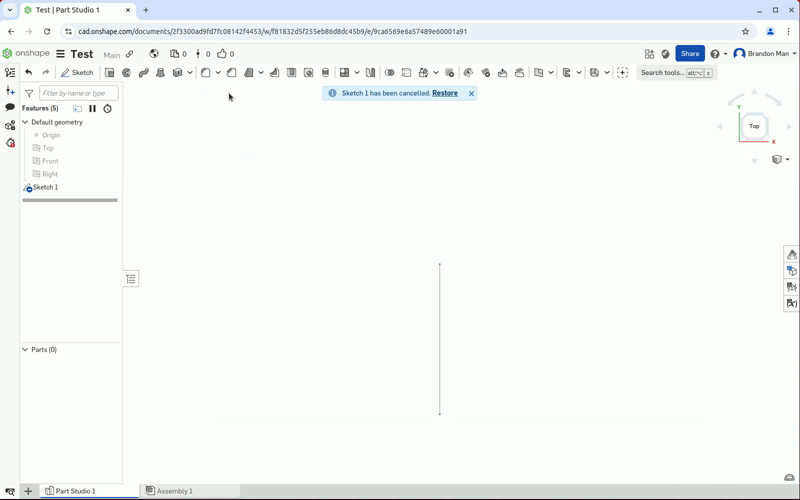
key(shift+s)
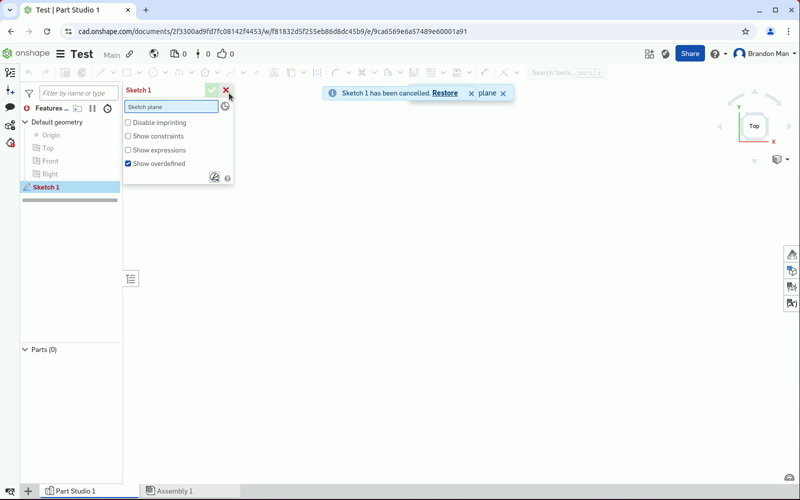
mouse_move(73, 150)
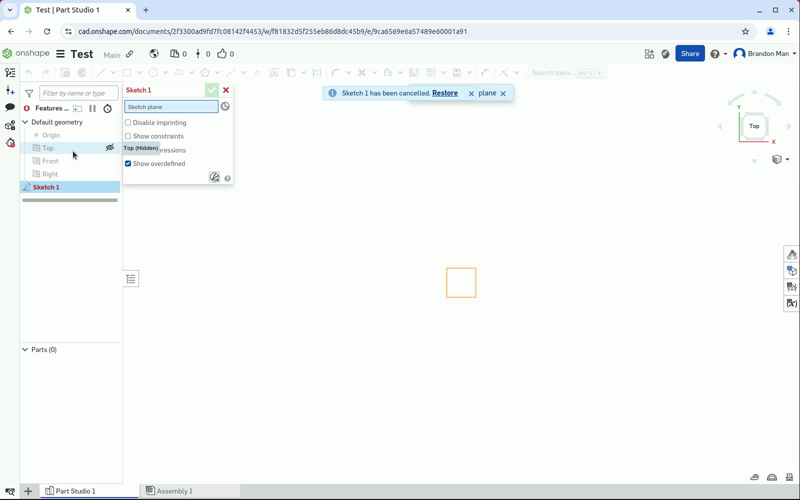
click(73, 150)
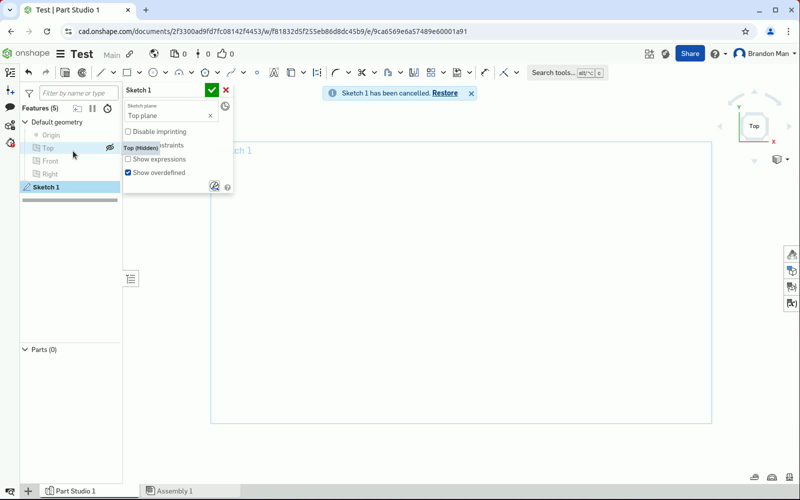
mouse_move(73, 352)
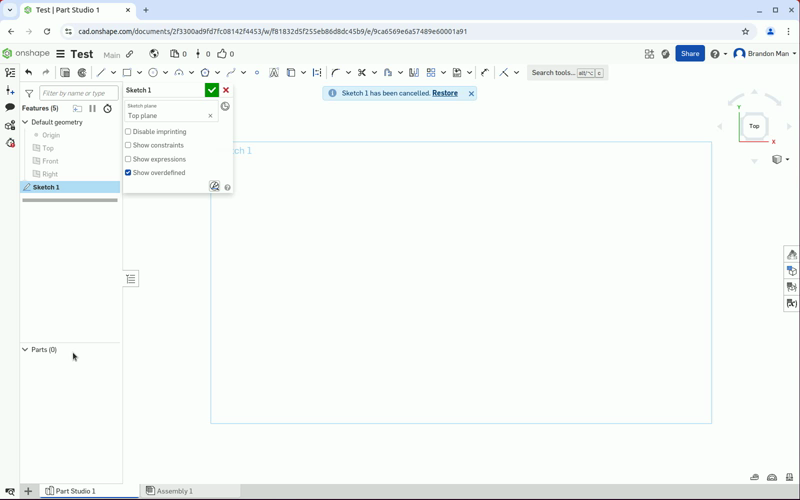
key(y)
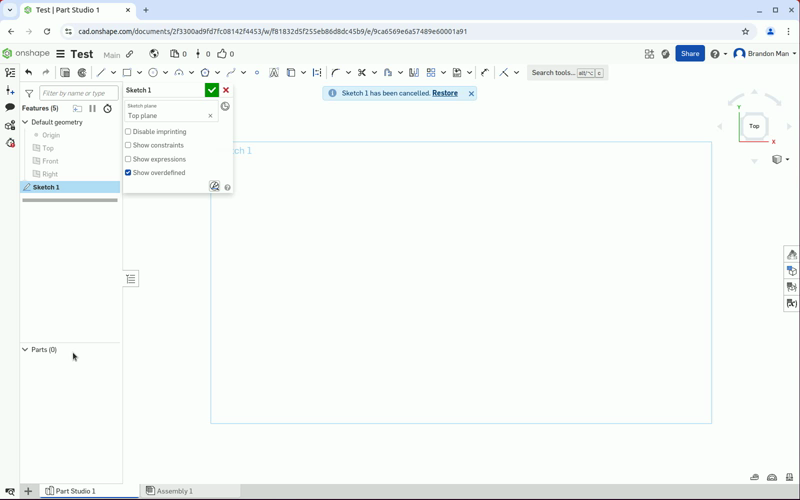
key(c)
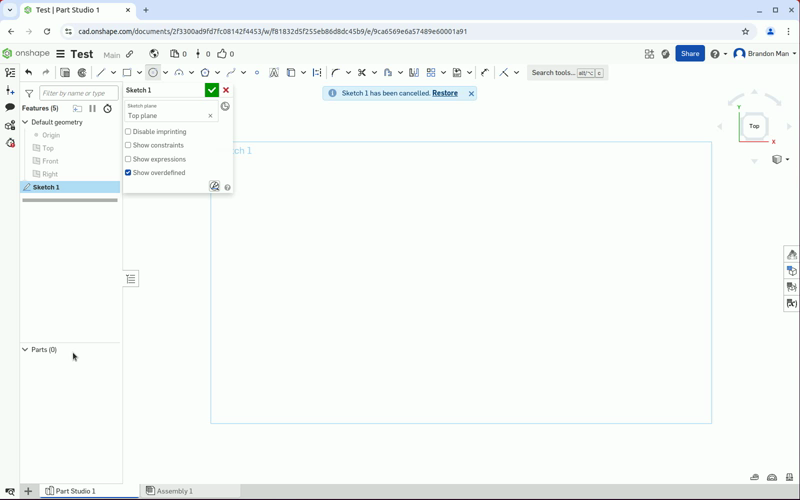
key_down(shift)
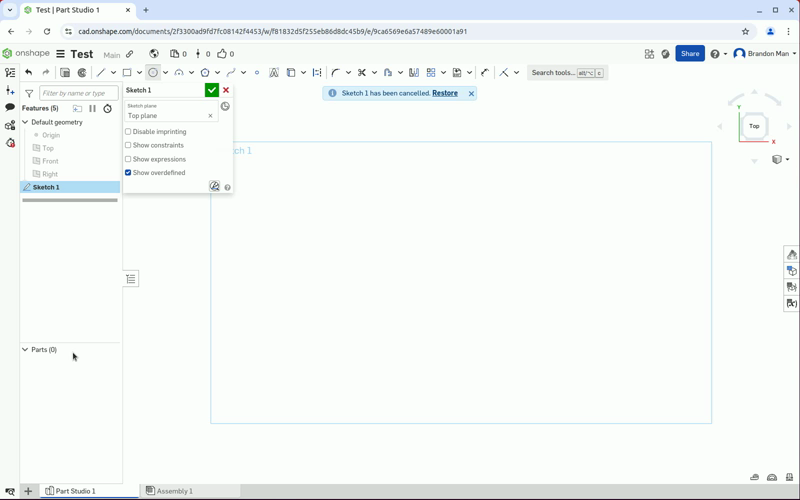
mouse_move(461, 282)
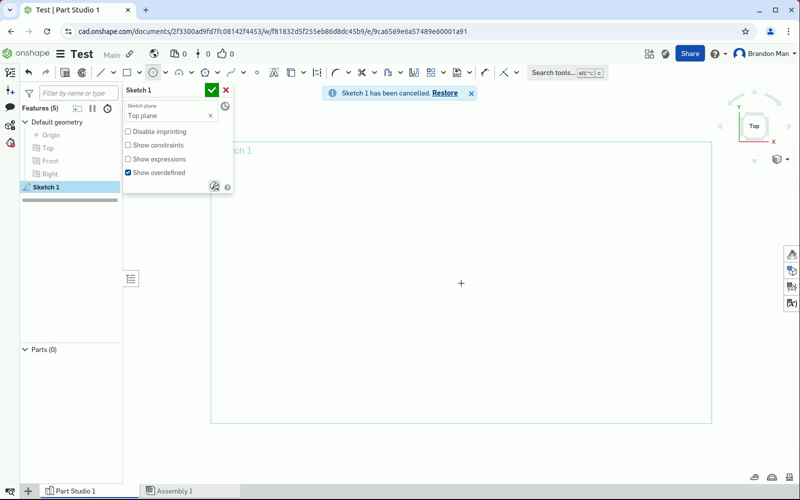
click(461, 282)
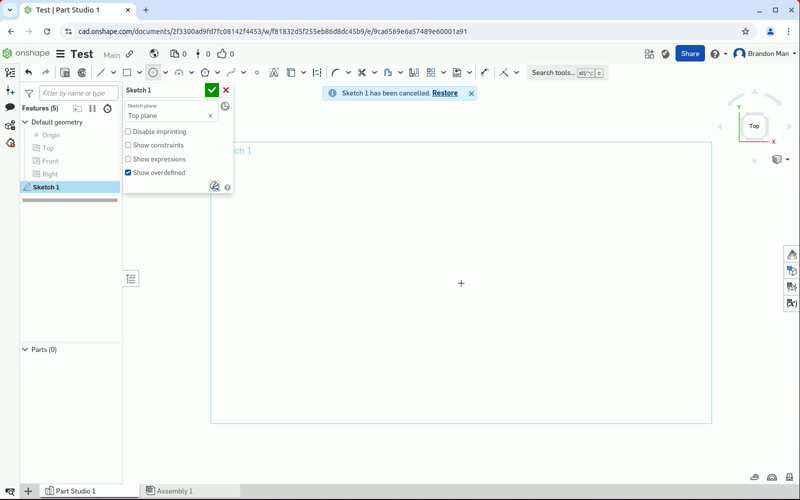
key_up(shift)
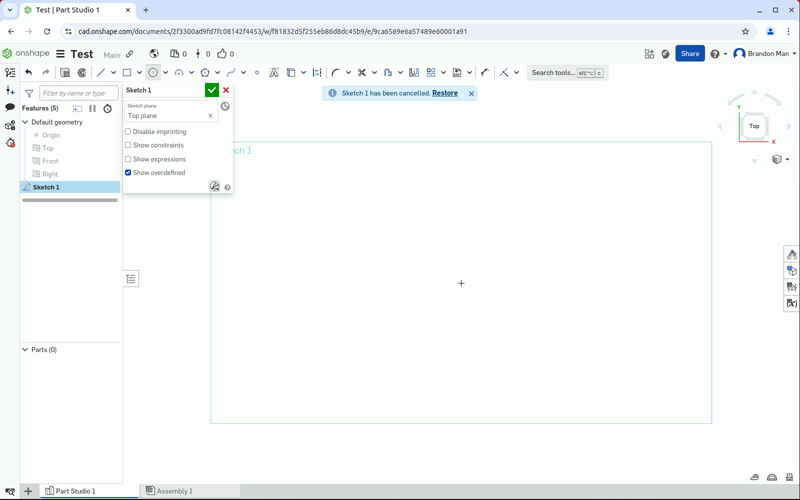
mouse_move(555, 282)
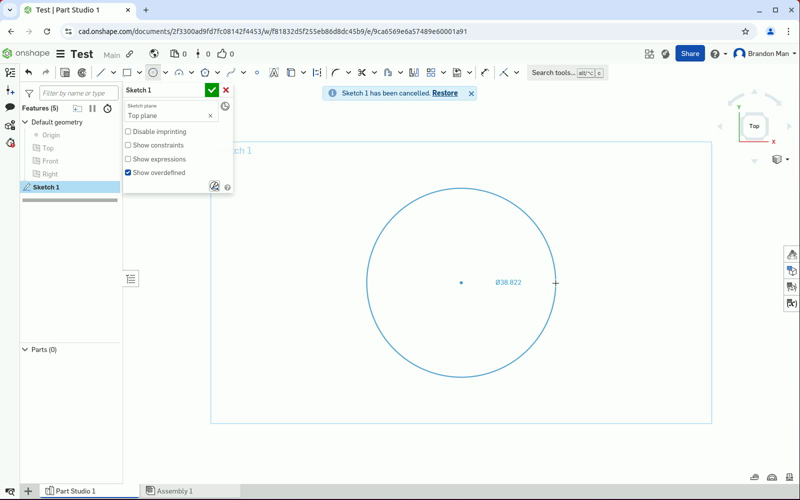
click(555, 282)
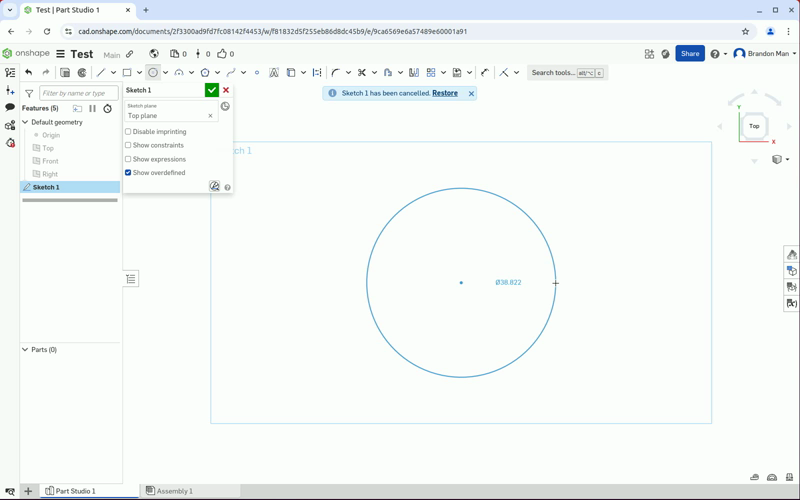
key(esc)
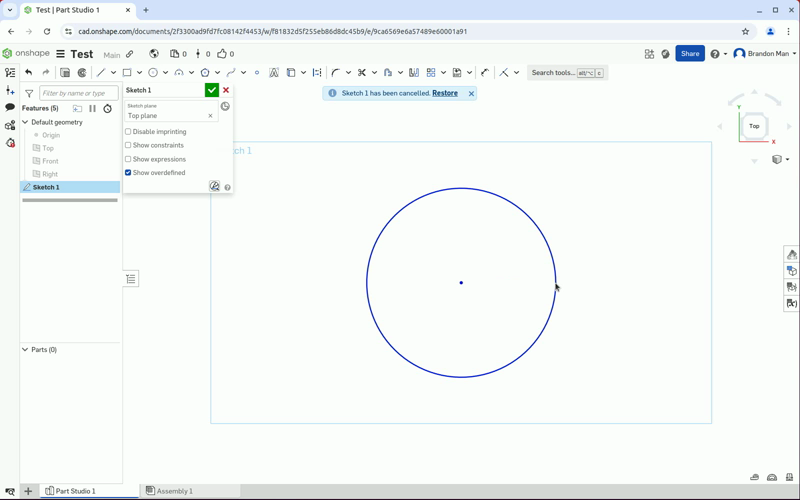
mouse_move(422, 299)
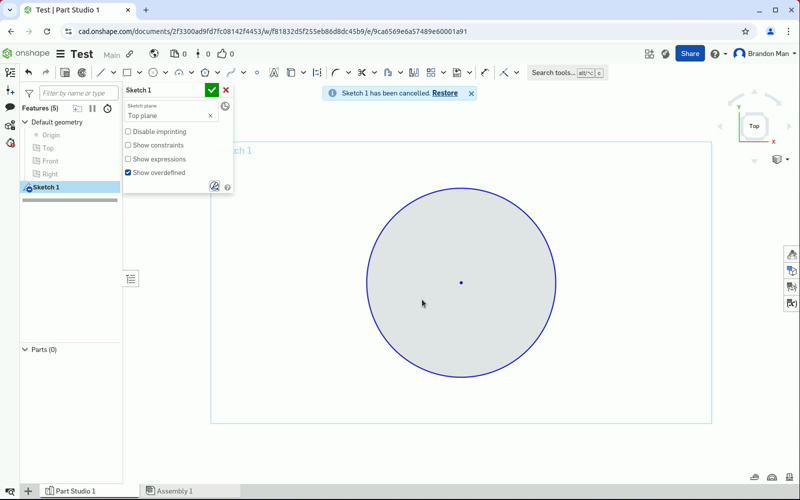
click(422, 299)
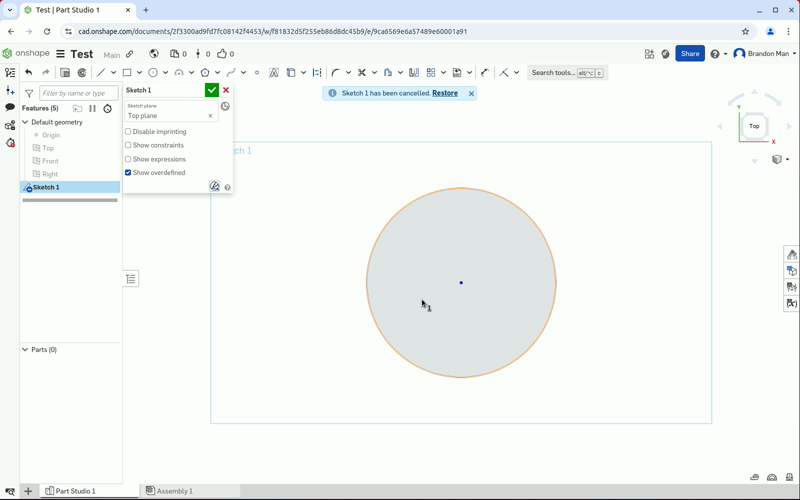
mouse_move(73, 352)
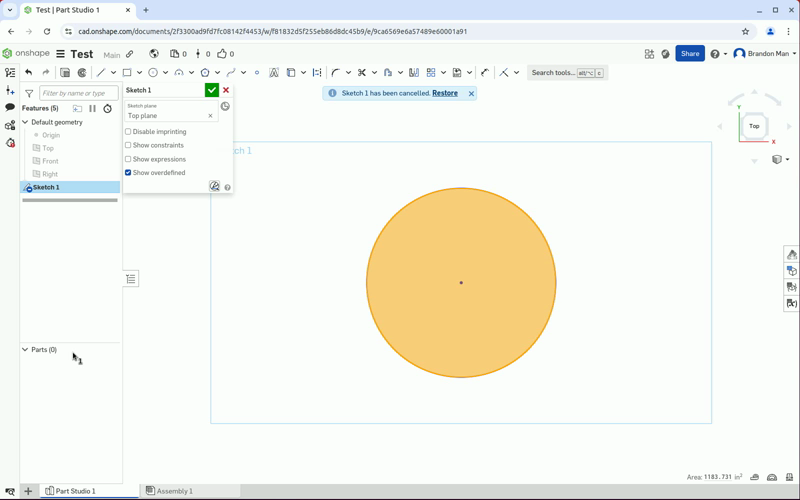
key(shift+y)
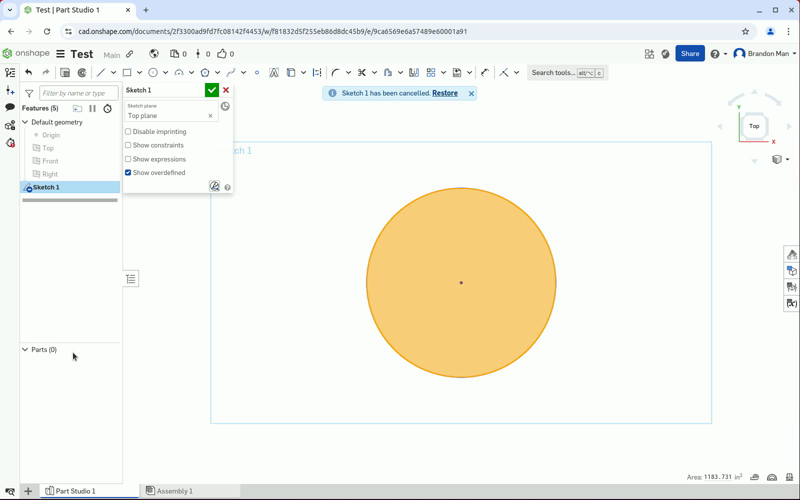
key(shift+e)
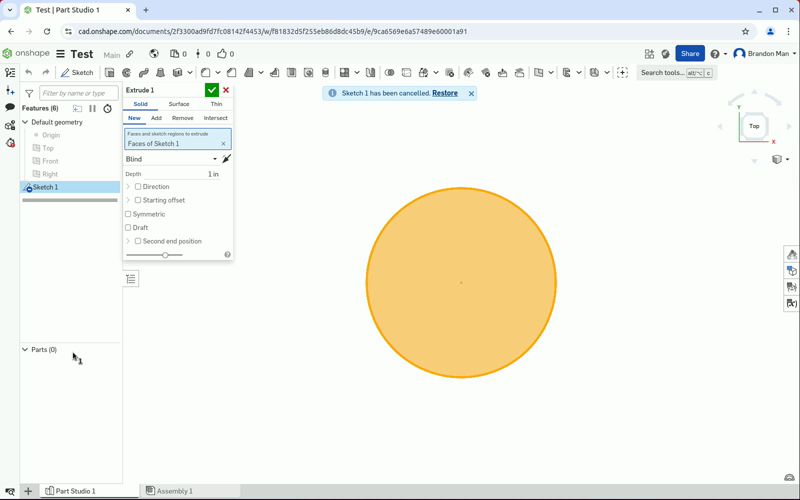
mouse_move(143, 106)
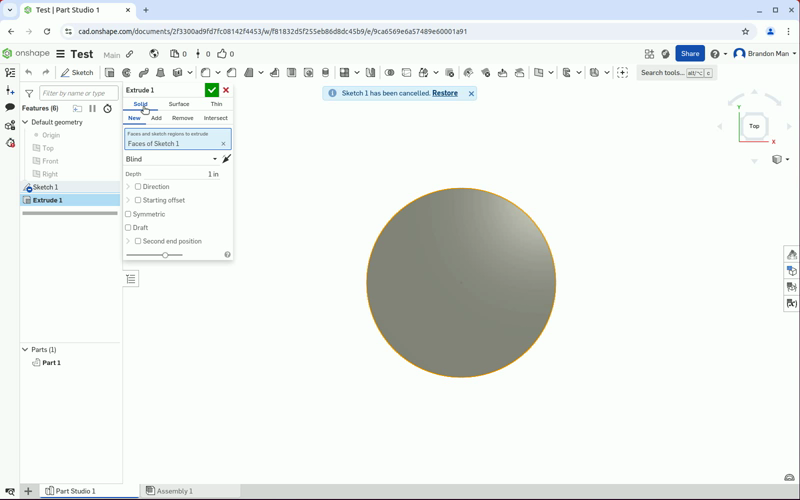
click(143, 106)
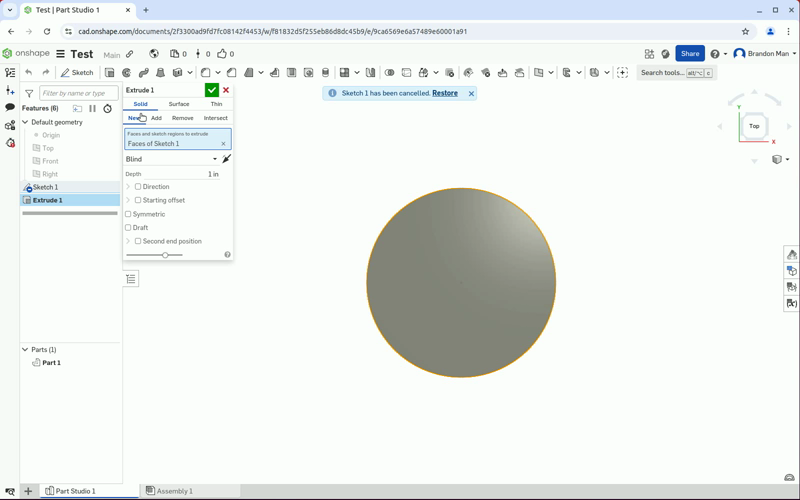
mouse_move(137, 120)
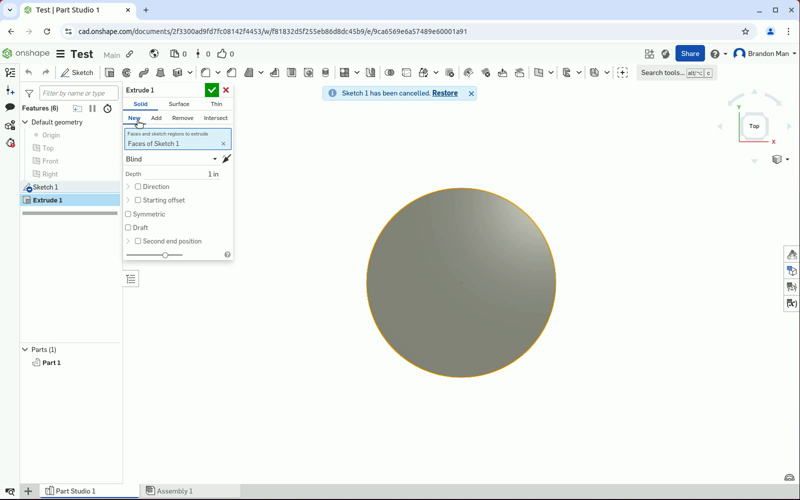
click(137, 120)
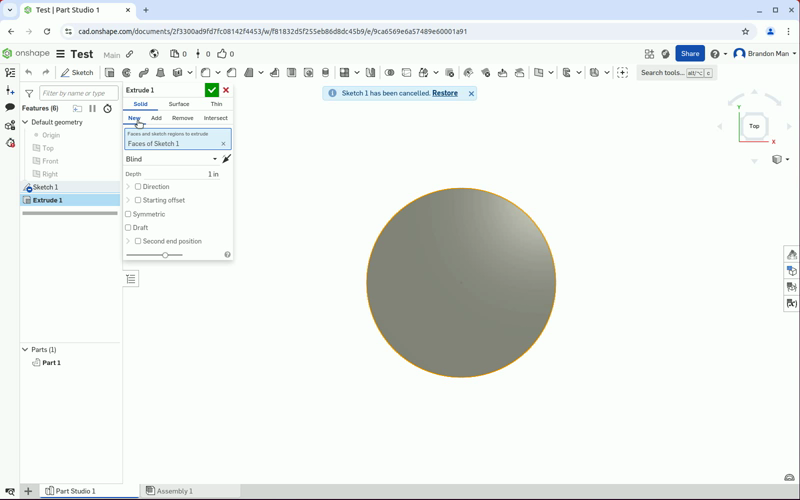
key(tab, 4)
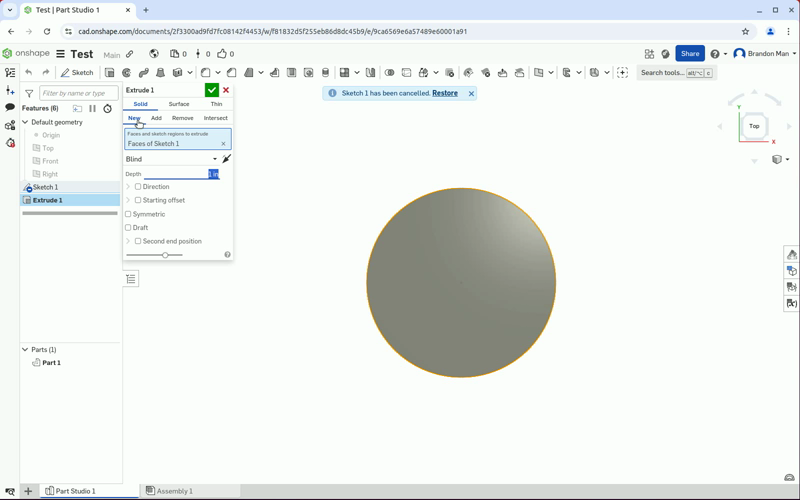
text(15.405)
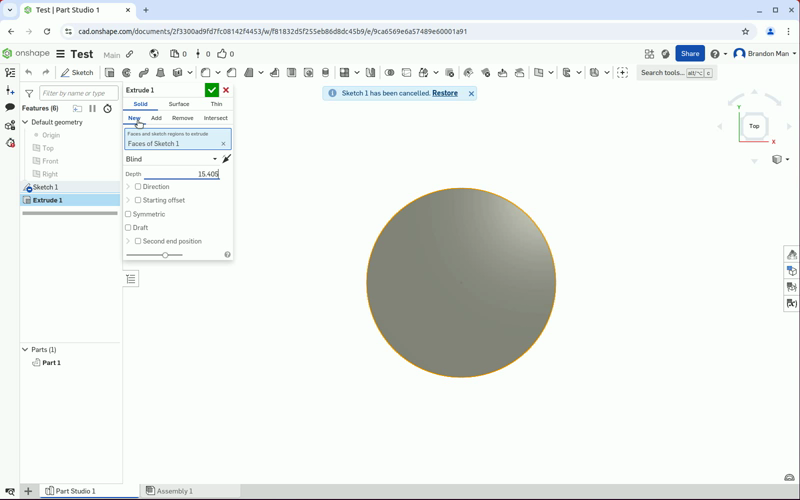
key(enter)
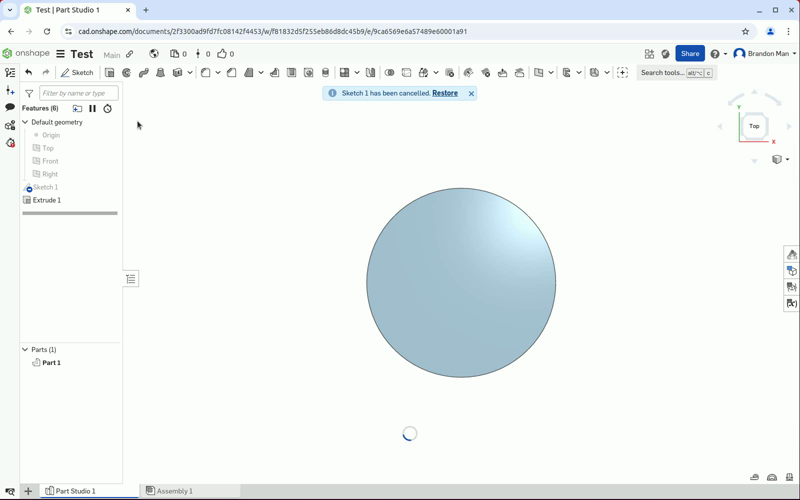
key(shift+h)
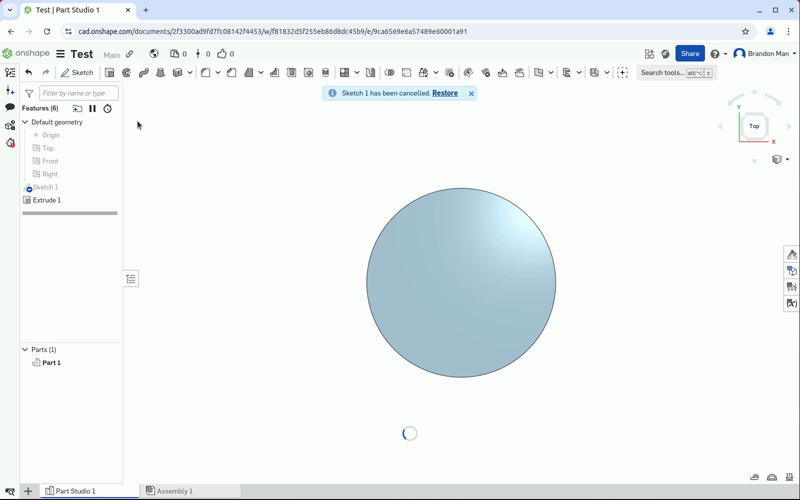
key(shift+h)
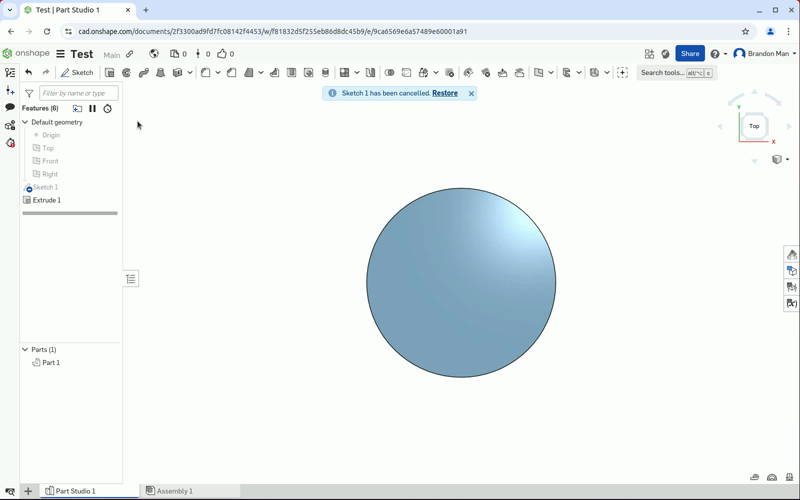
mouse_move(73, 189)
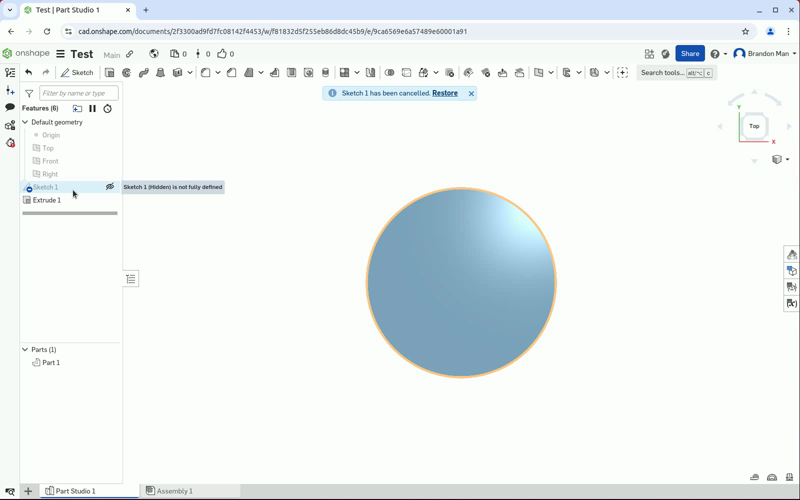
click(73, 189)
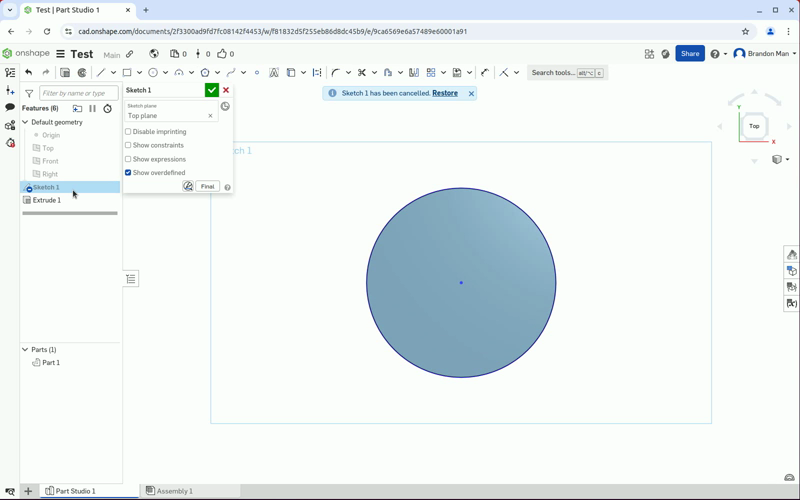
mouse_move(229, 92)
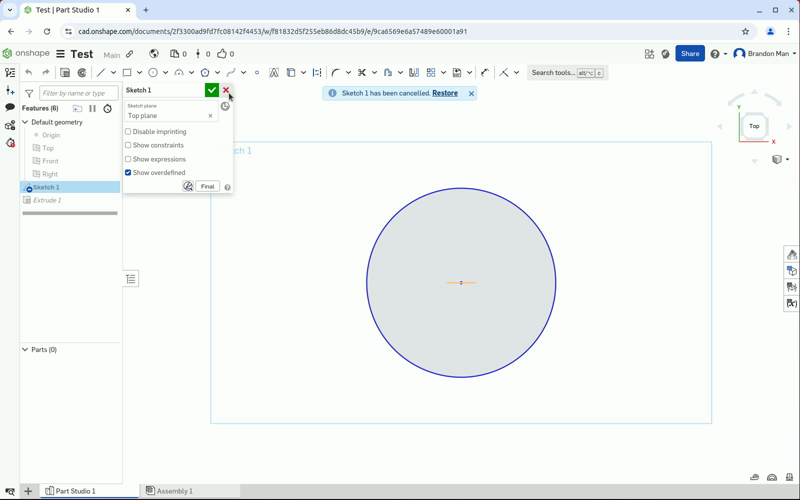
click(229, 92)
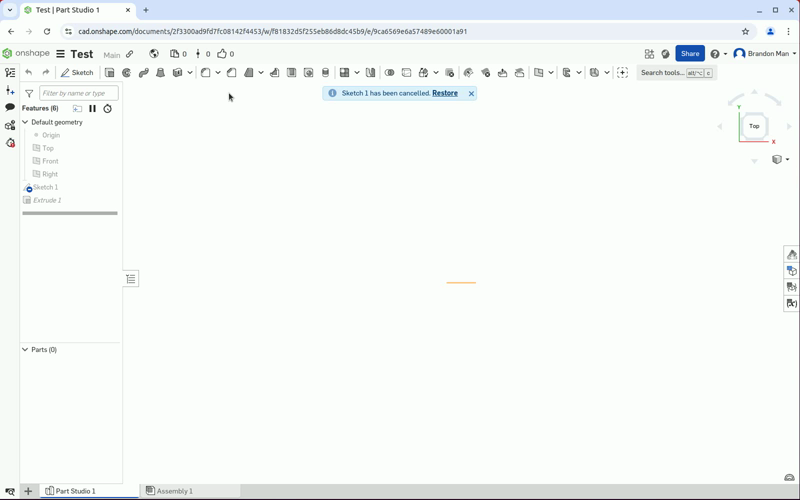
mouse_move(541, 75)
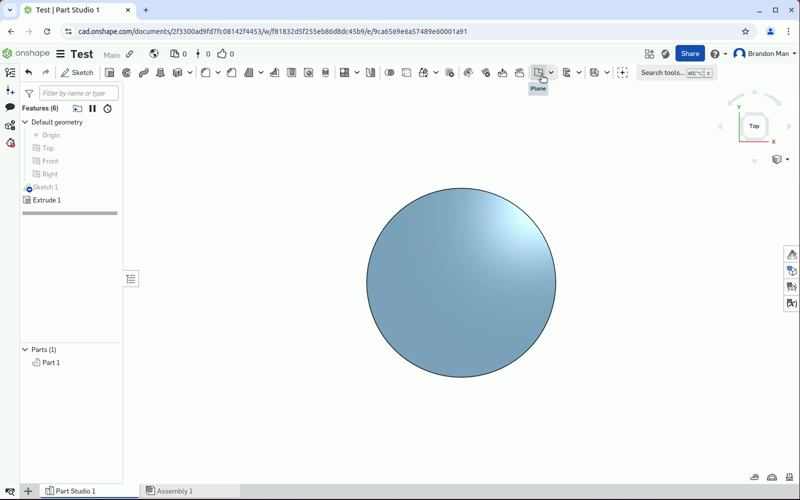
click(541, 75)
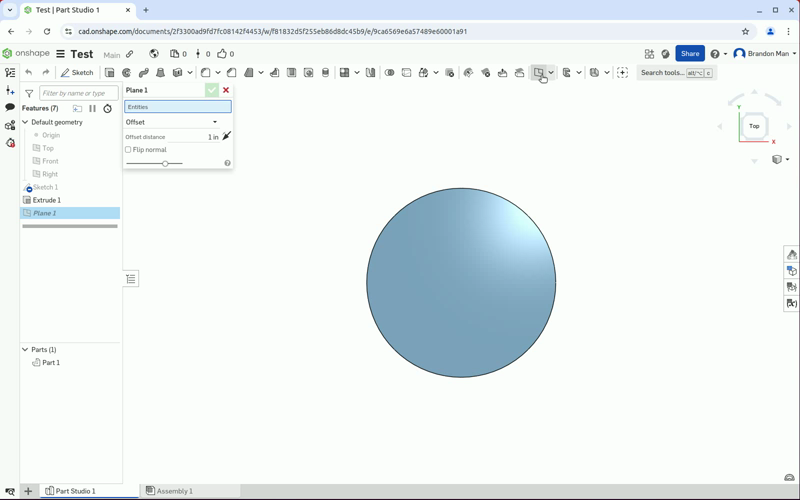
mouse_move(73, 150)
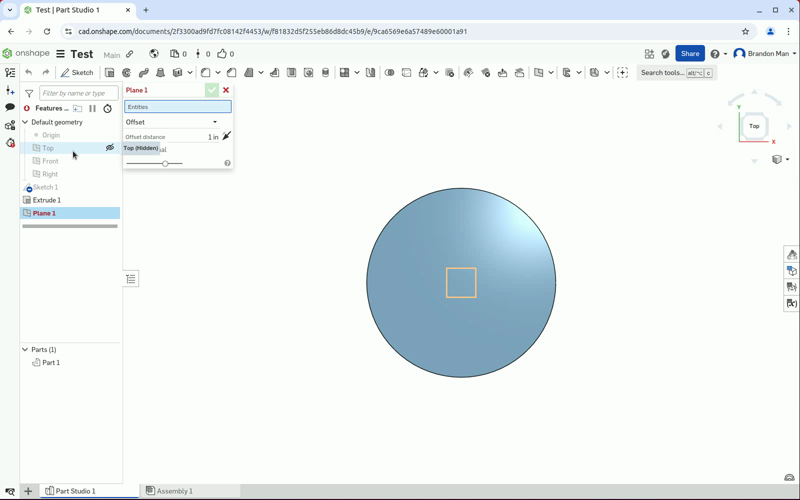
click(73, 150)
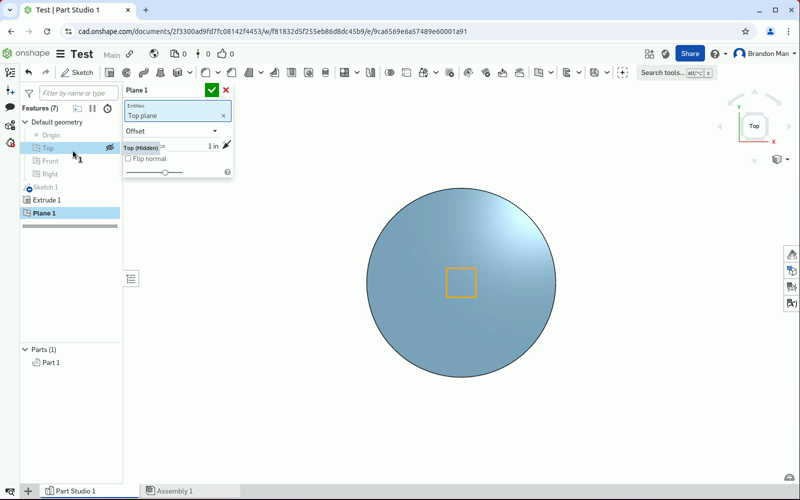
key(tab, 2)
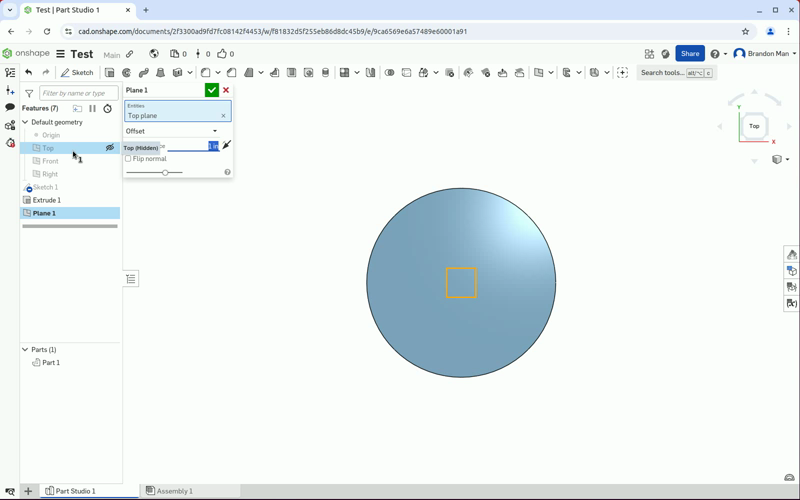
text(15.405)
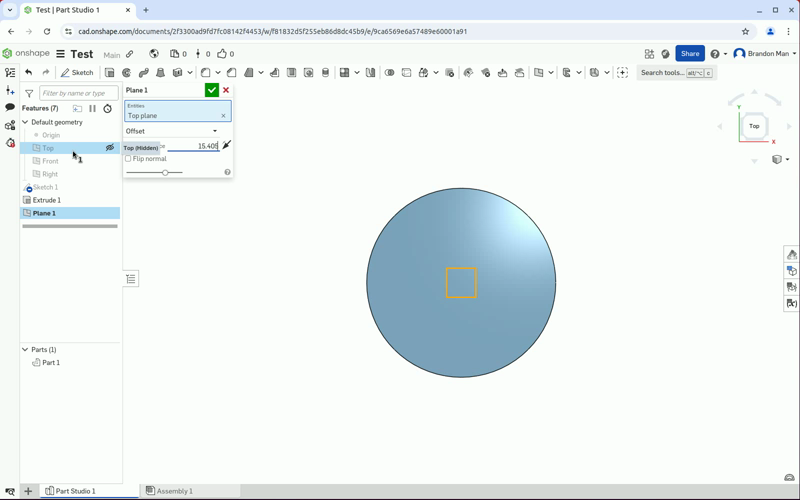
key(enter, 2)
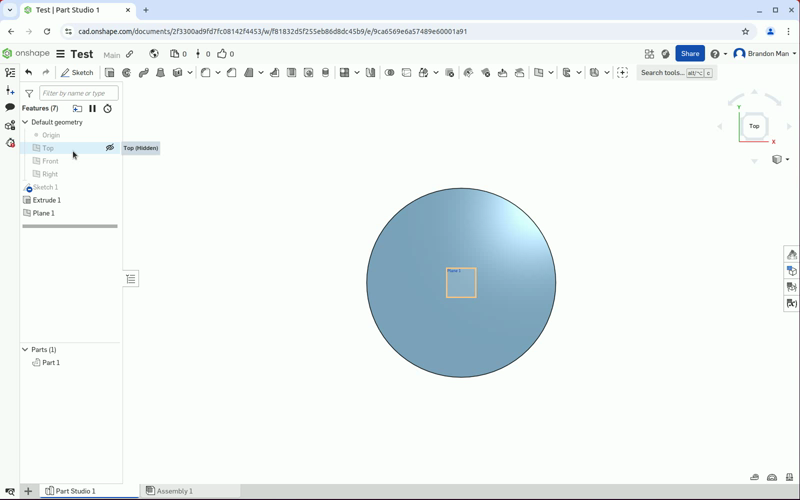
key(shift+s)
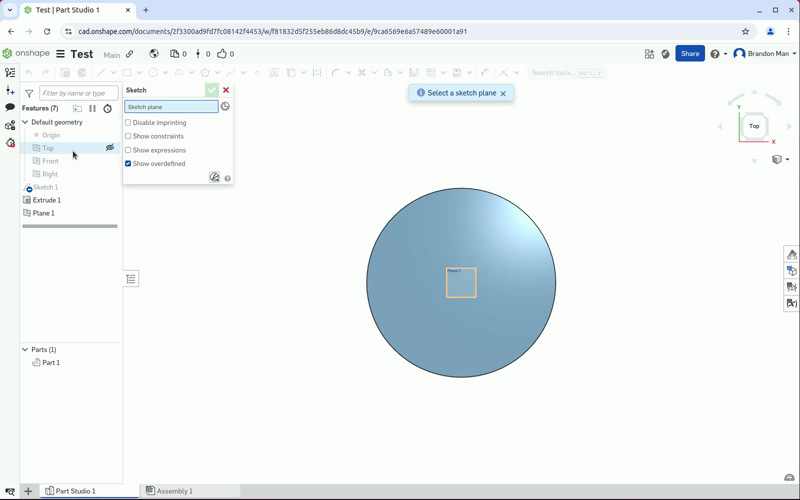
mouse_move(73, 215)
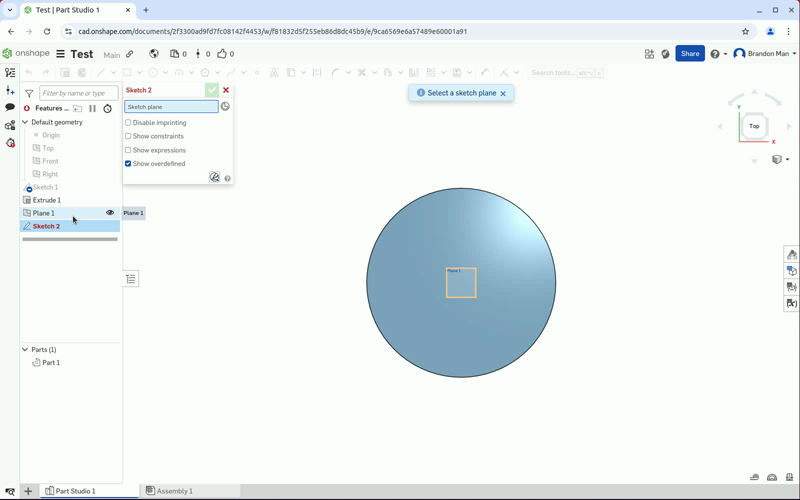
click(73, 215)
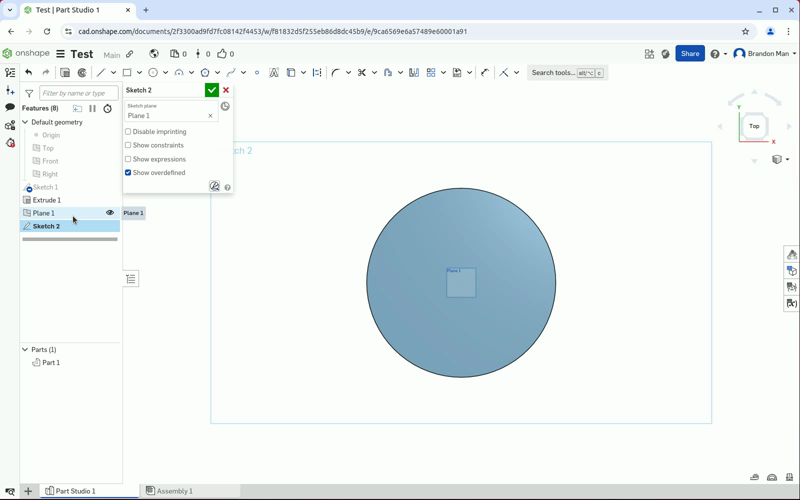
mouse_move(73, 352)
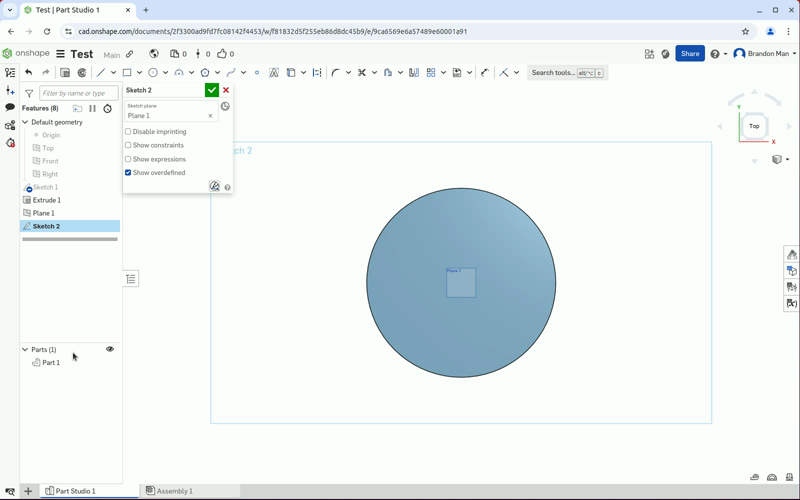
key(y)
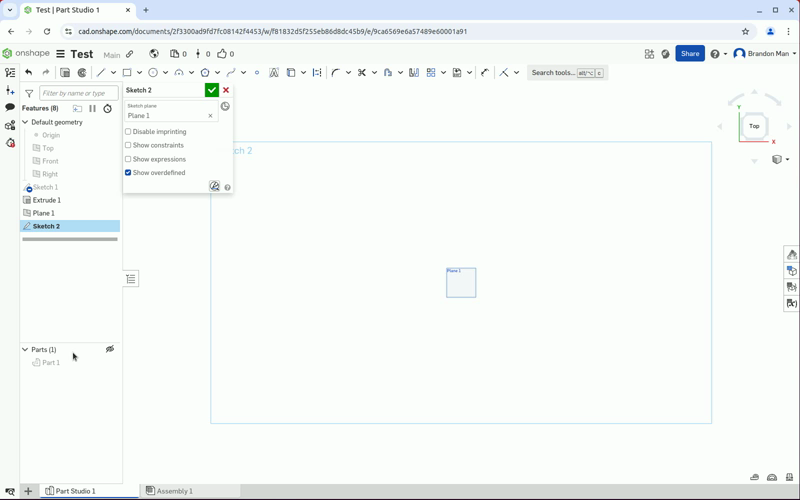
key(c)
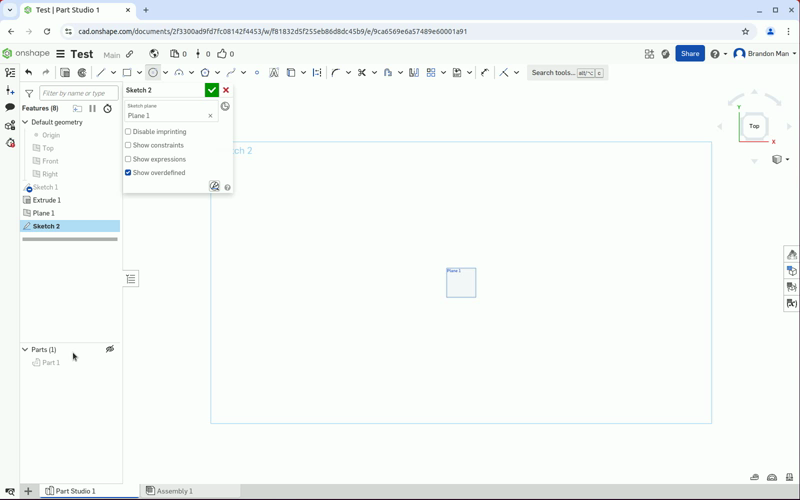
key_down(shift)
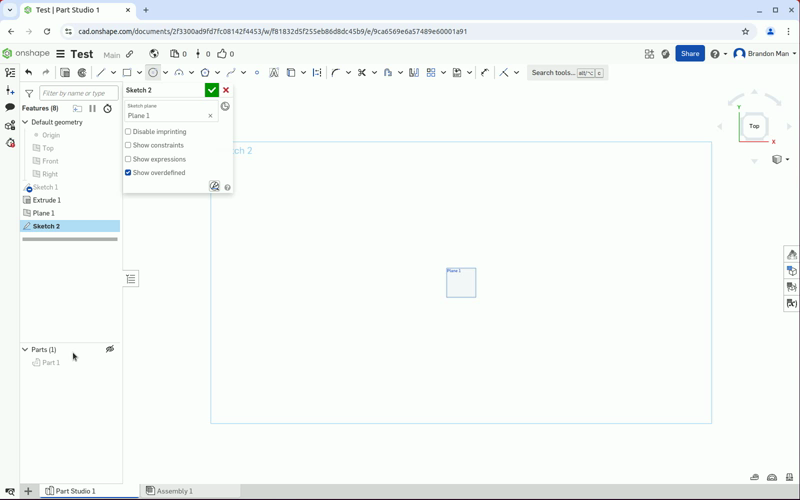
mouse_move(461, 282)
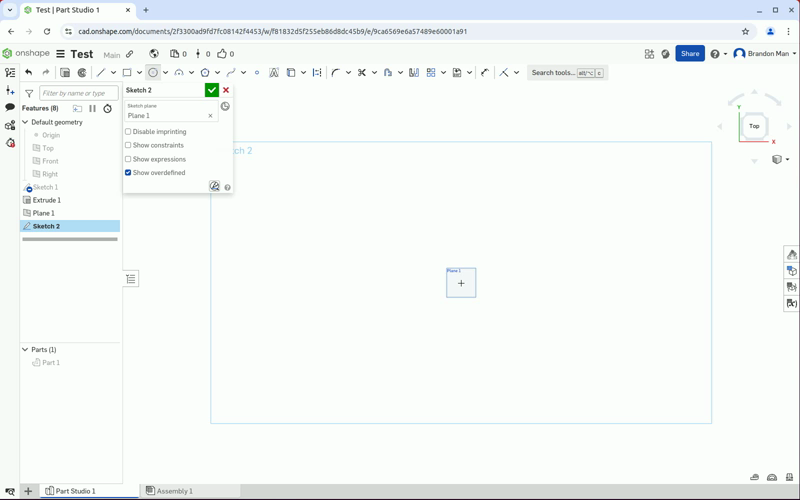
click(461, 282)
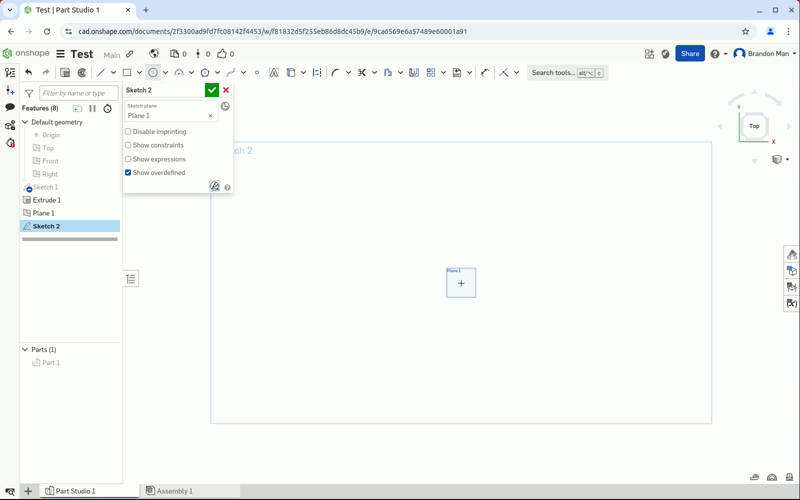
key_up(shift)
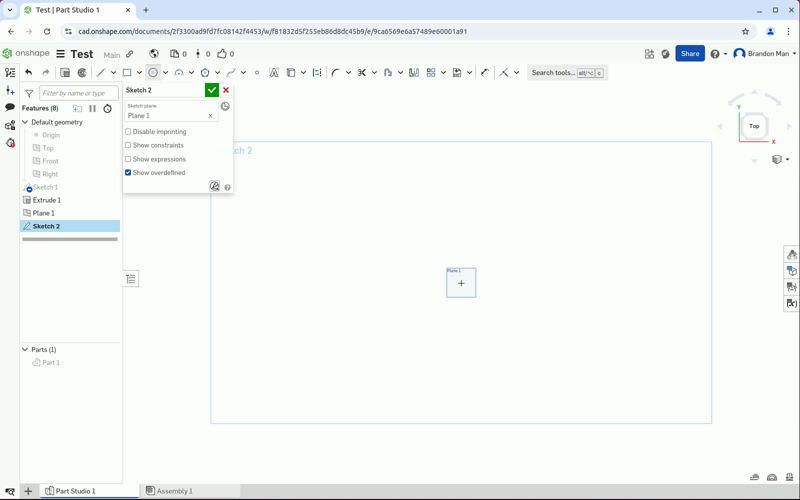
mouse_move(508, 282)
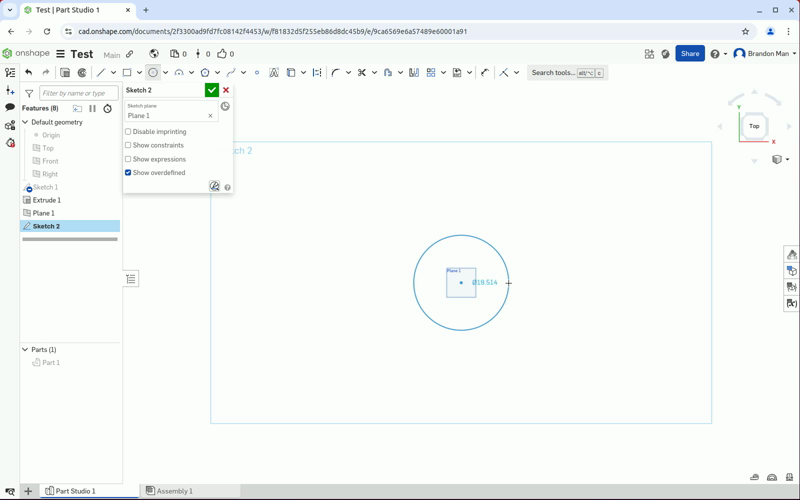
click(508, 282)
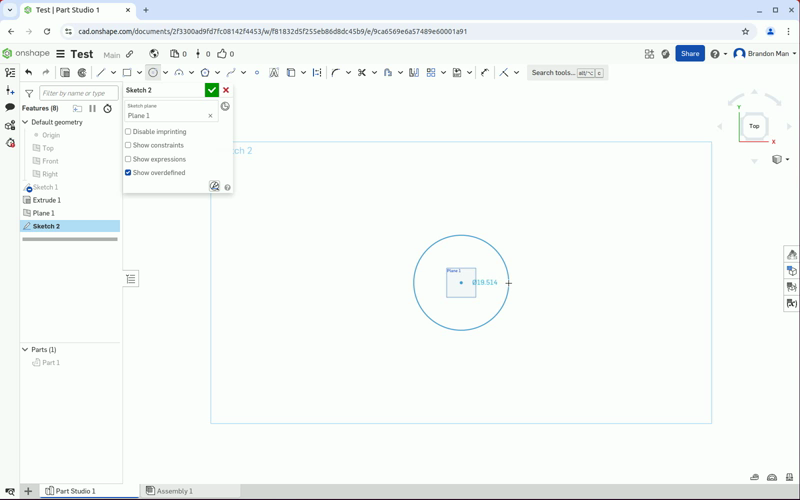
key(esc)
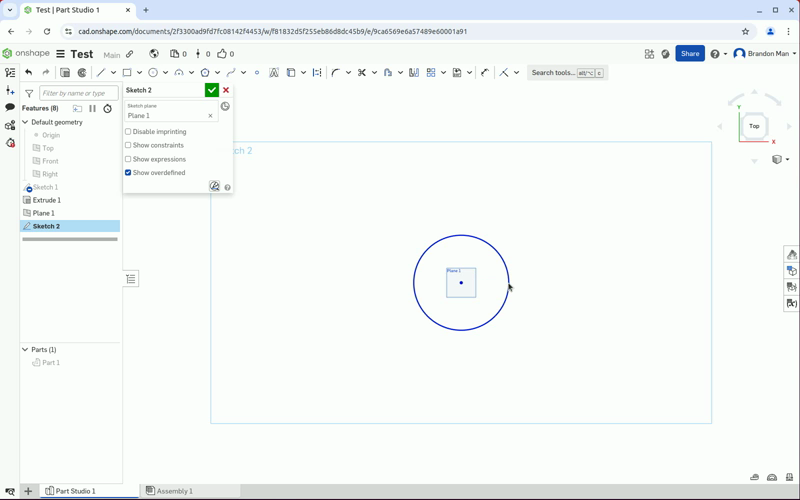
mouse_move(464, 278)
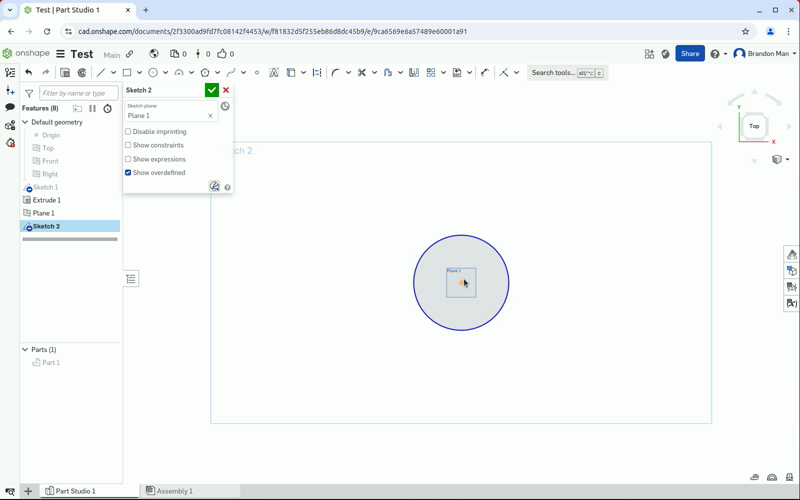
click(464, 278)
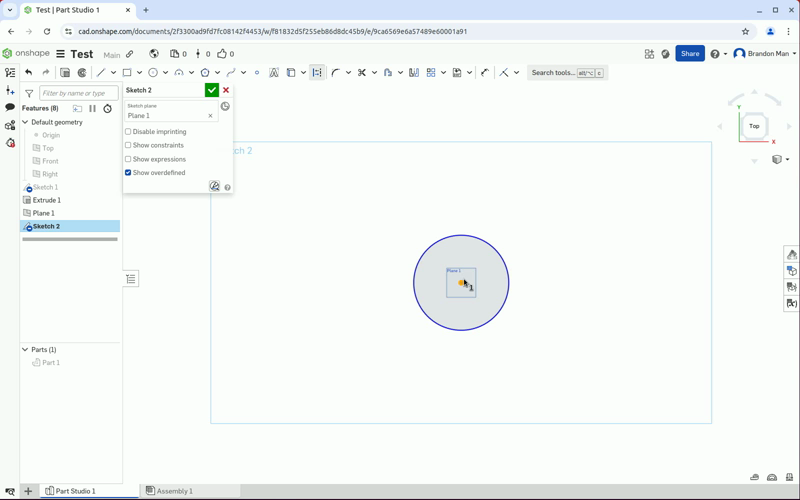
mouse_move(73, 352)
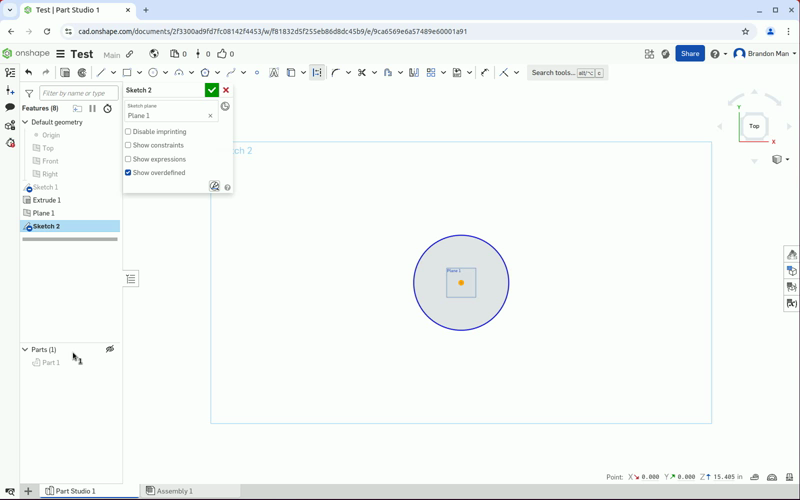
key(shift+y)
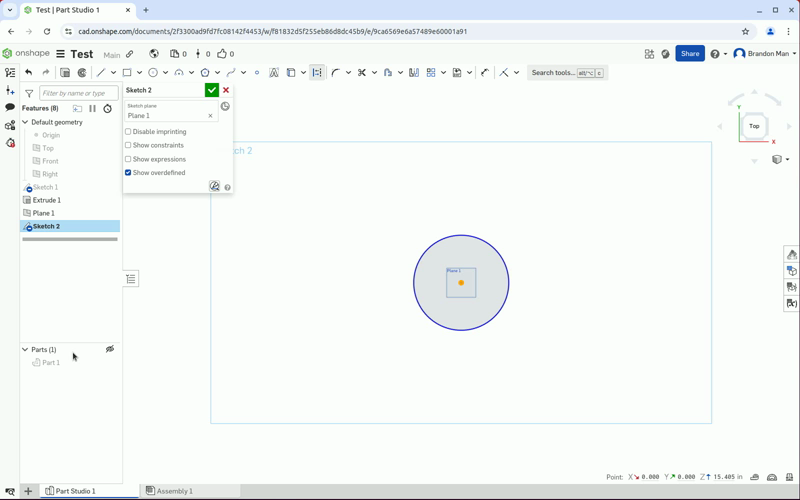
key(shift+e)
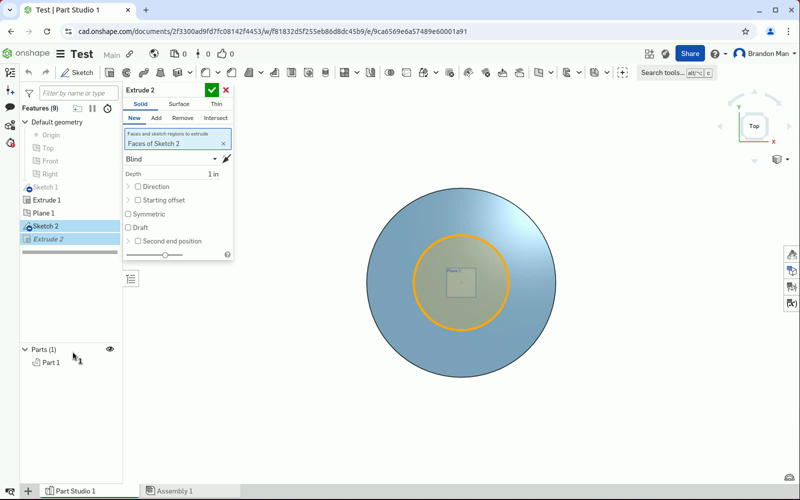
mouse_move(143, 106)
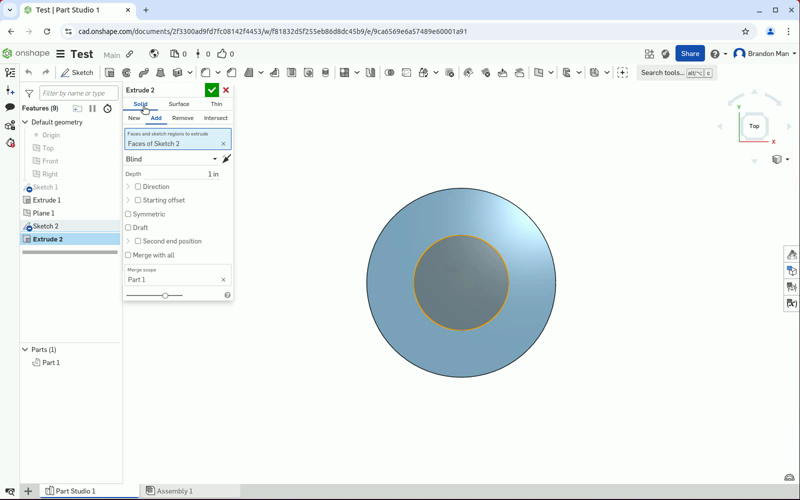
click(143, 106)
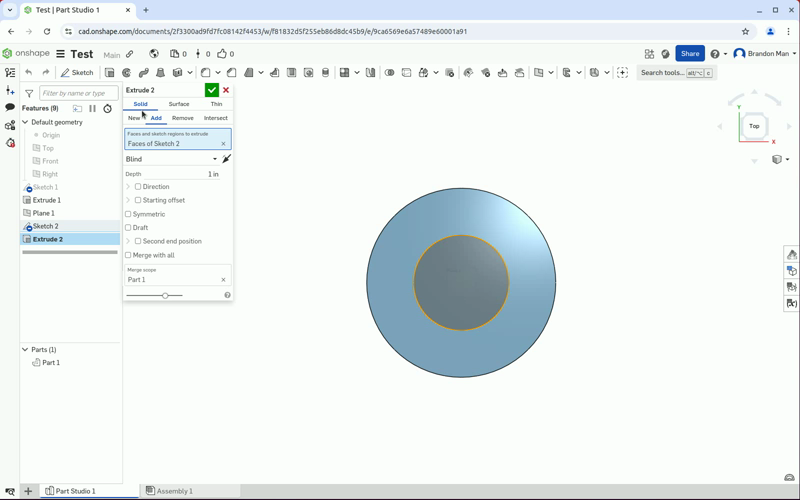
mouse_move(137, 120)
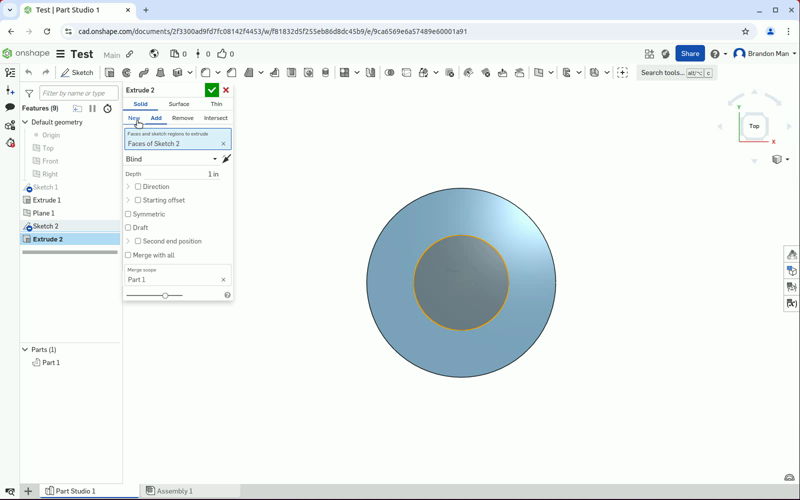
click(137, 120)
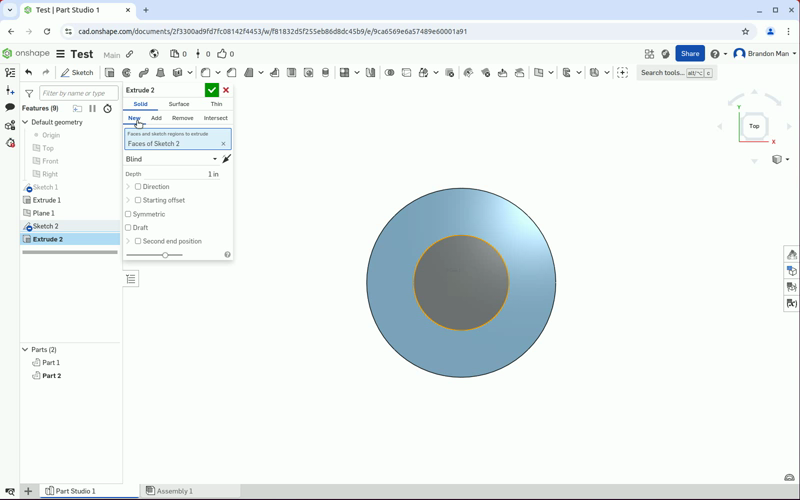
key(tab, 4)
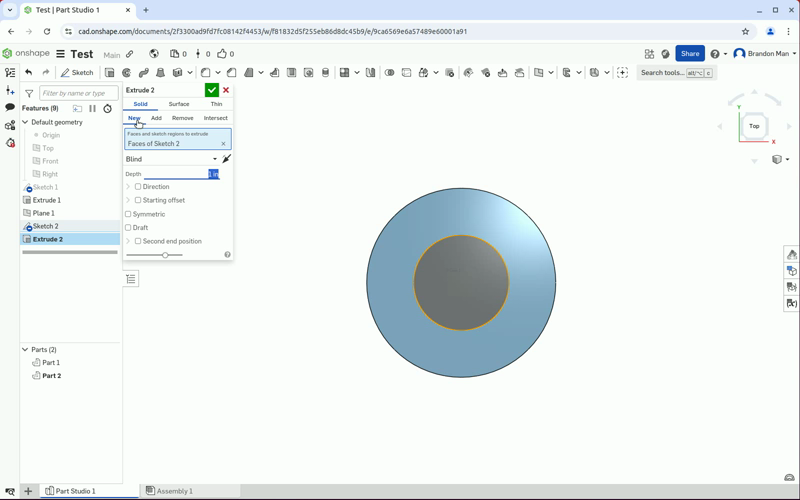
text(7.703)
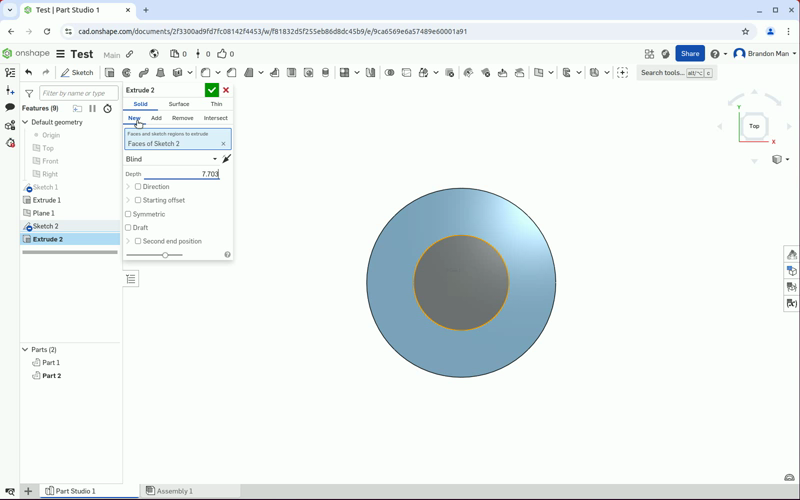
key(enter)
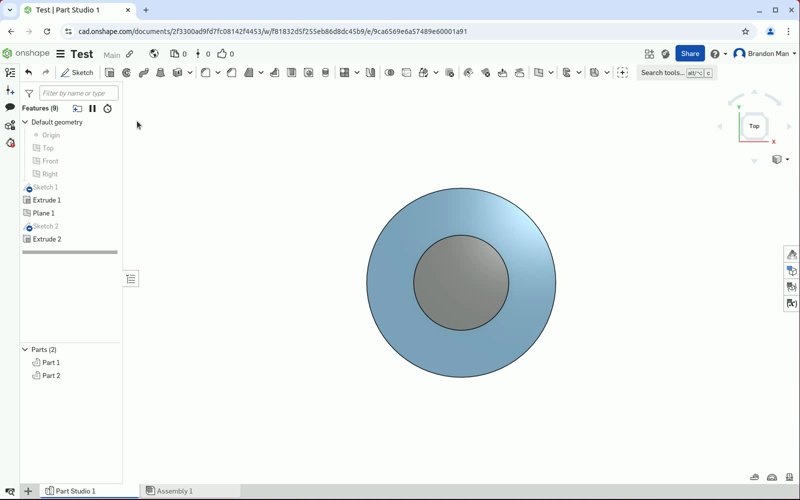
key(shift+h)
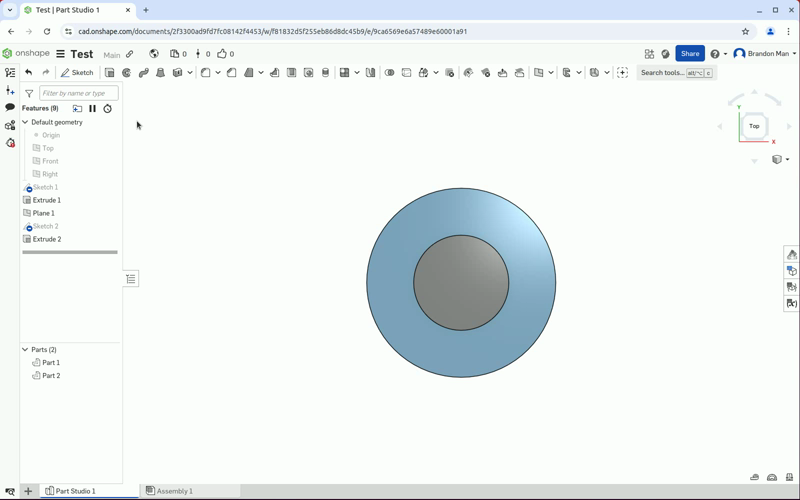
key(shift+h)
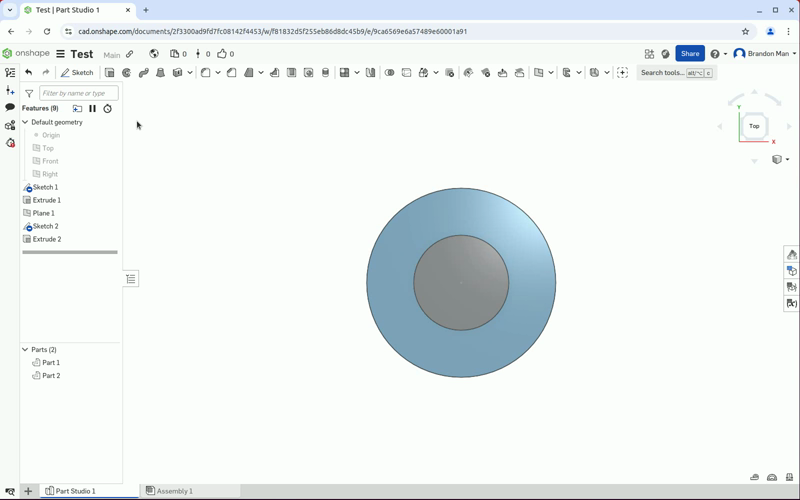
key(shift+7)
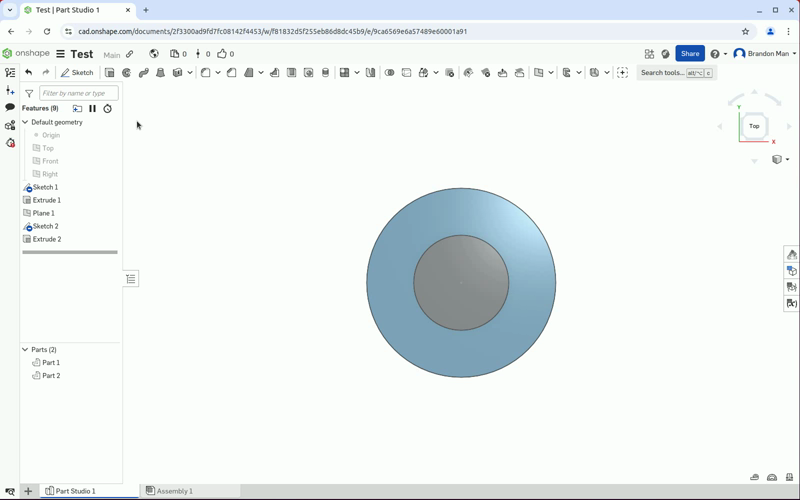
key(up, 3)
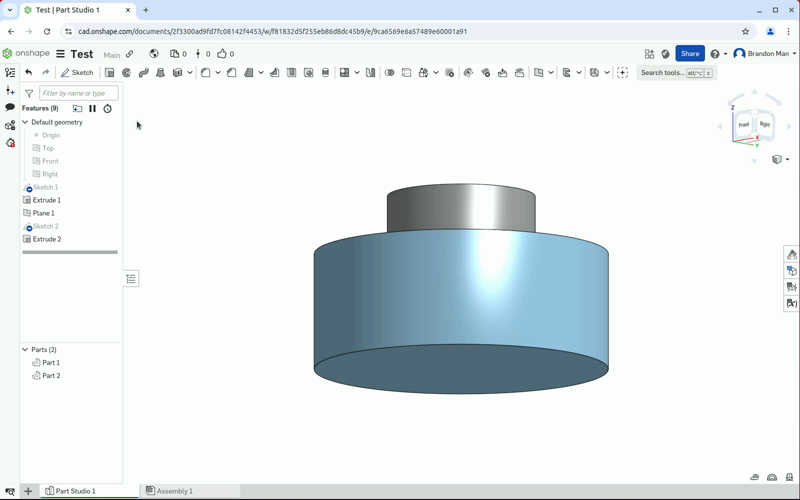
key(left, 3)
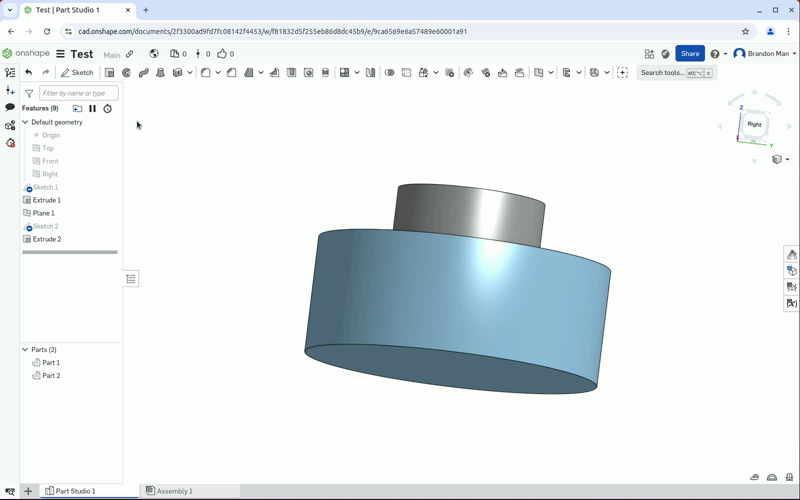
key(right, 3)
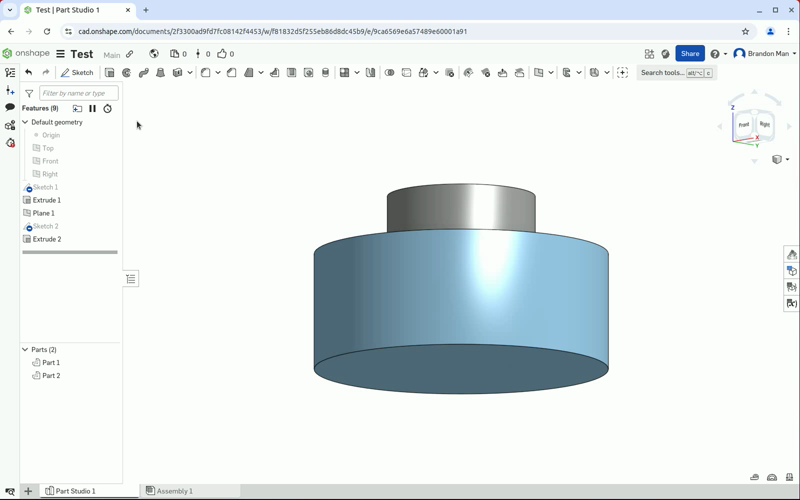
key(down, 3)
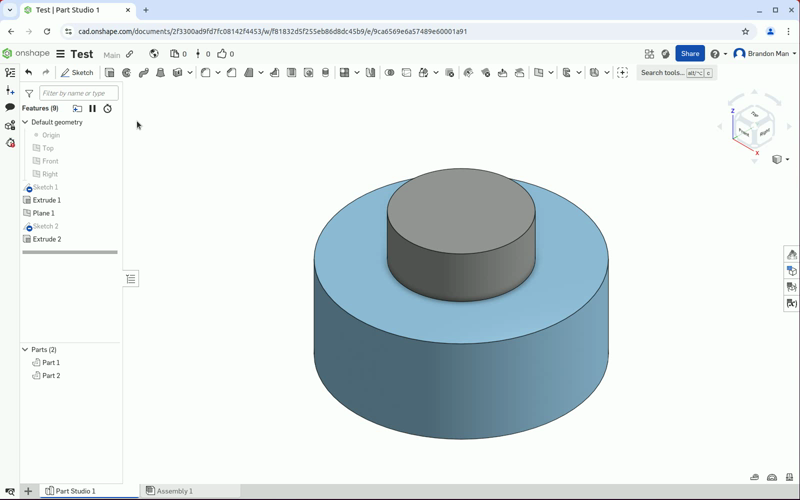
mouse_move(73, 189)
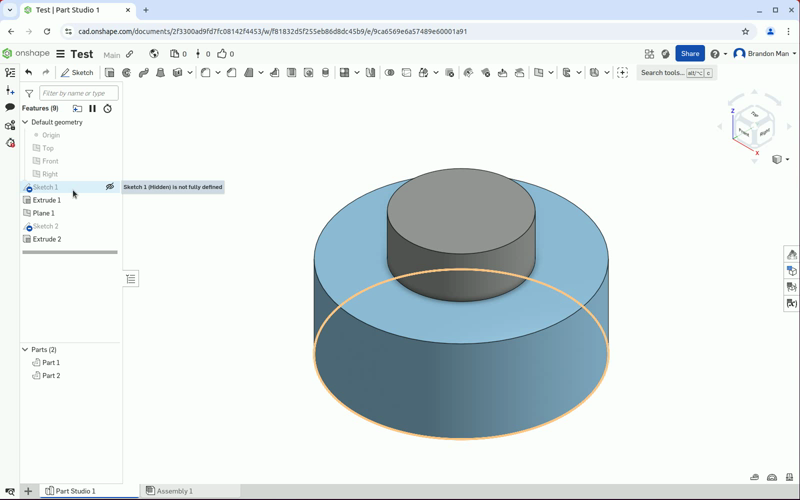
click(73, 189)